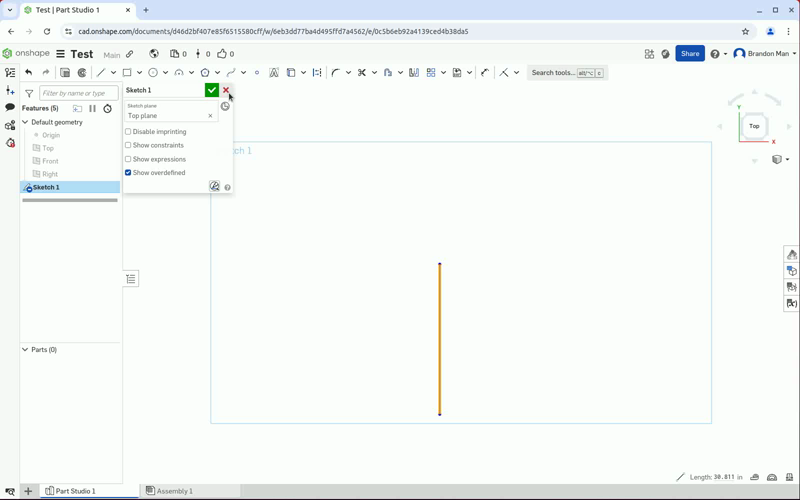
key(shift+h)
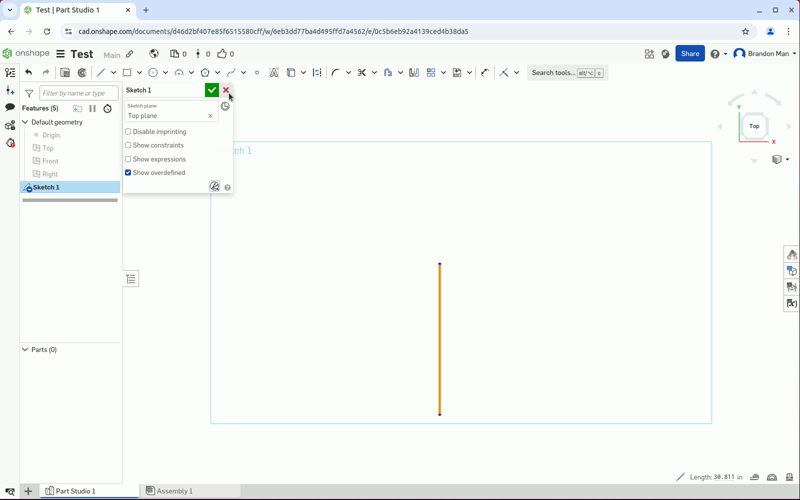
key(shift+s)
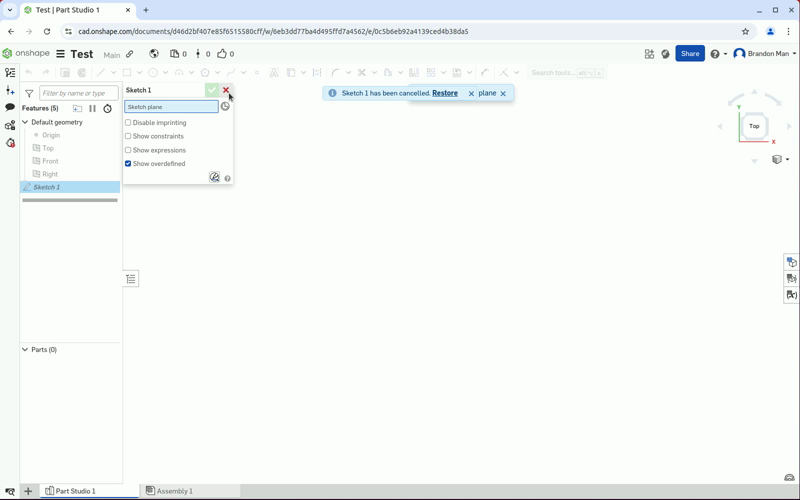
mouse_move(73, 150)
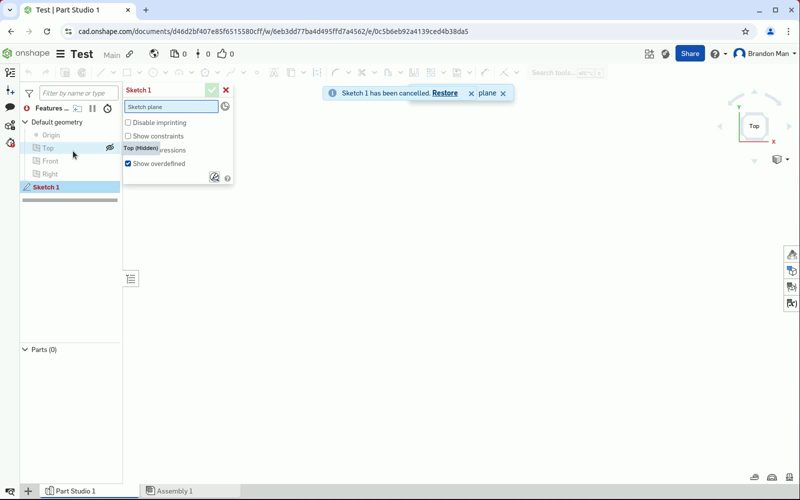
click(73, 150)
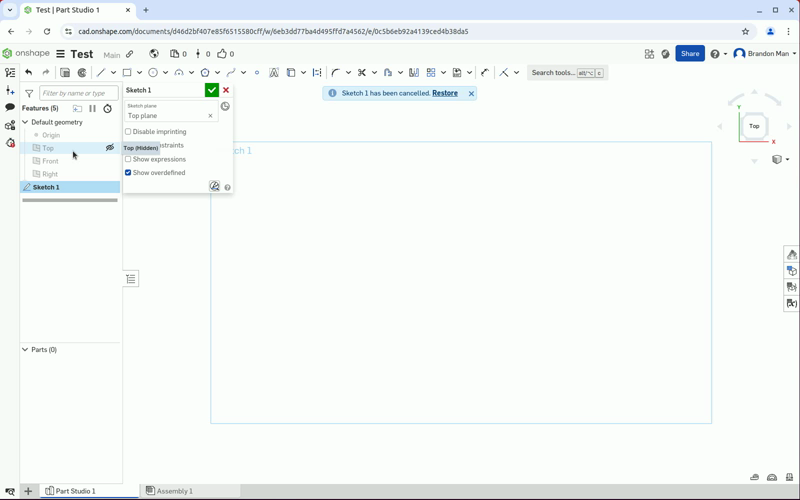
mouse_move(73, 352)
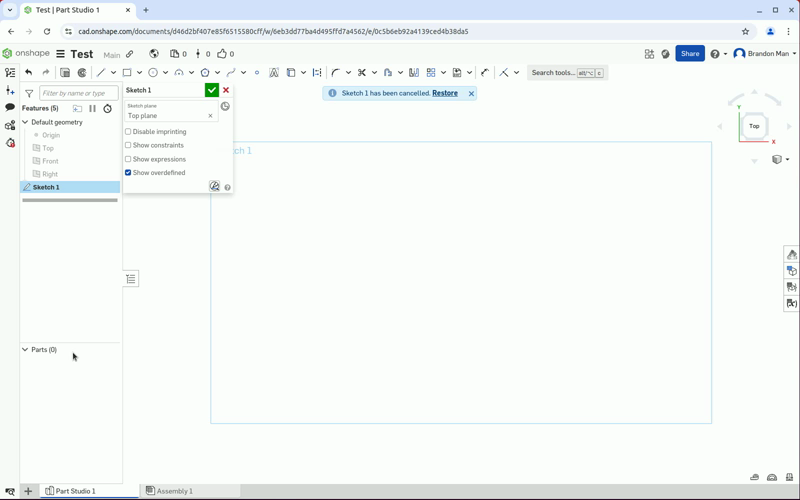
key(y)
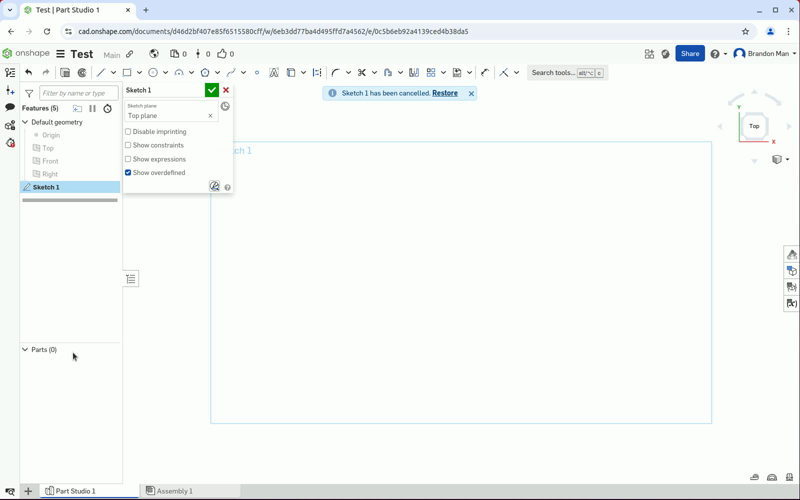
key(c)
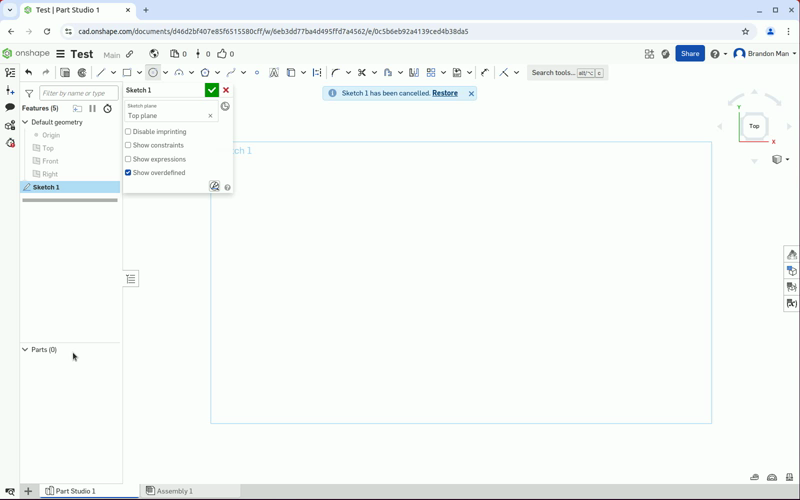
key_down(shift)
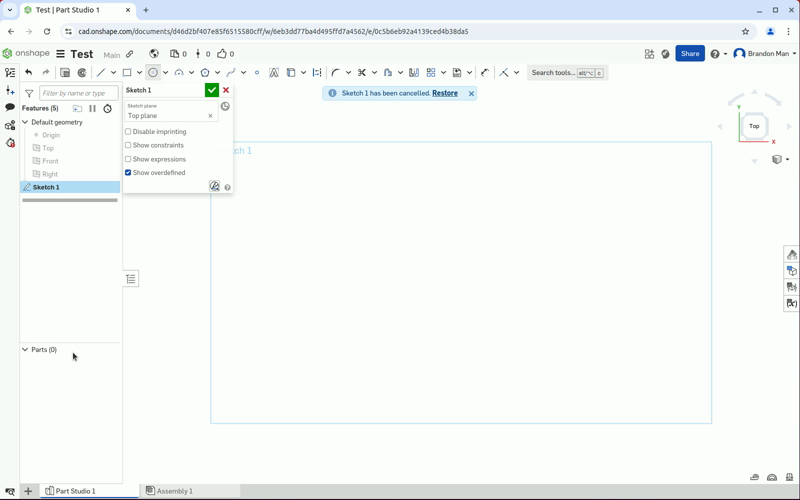
mouse_move(460, 282)
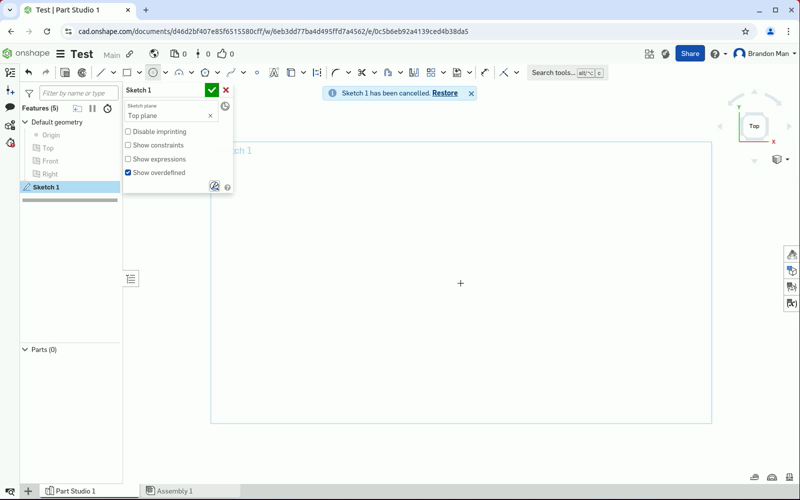
click(460, 282)
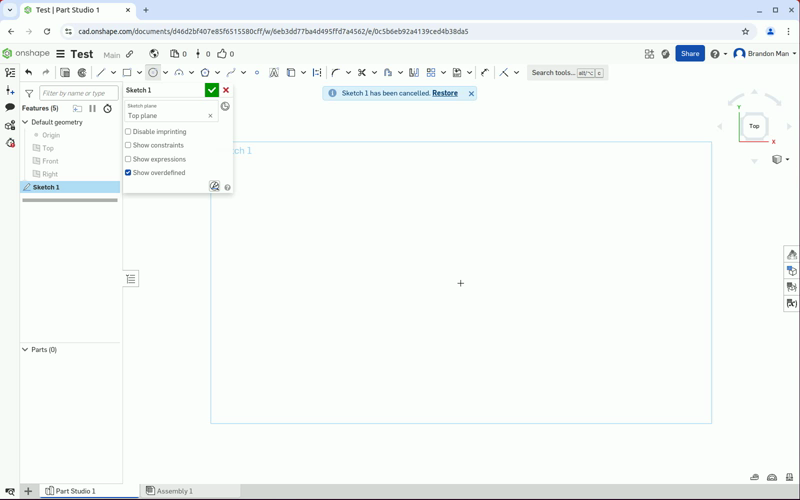
key_up(shift)
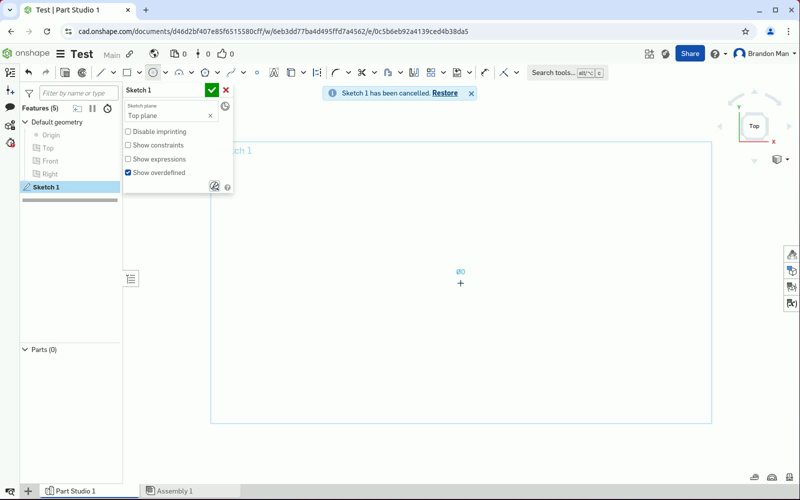
mouse_move(533, 282)
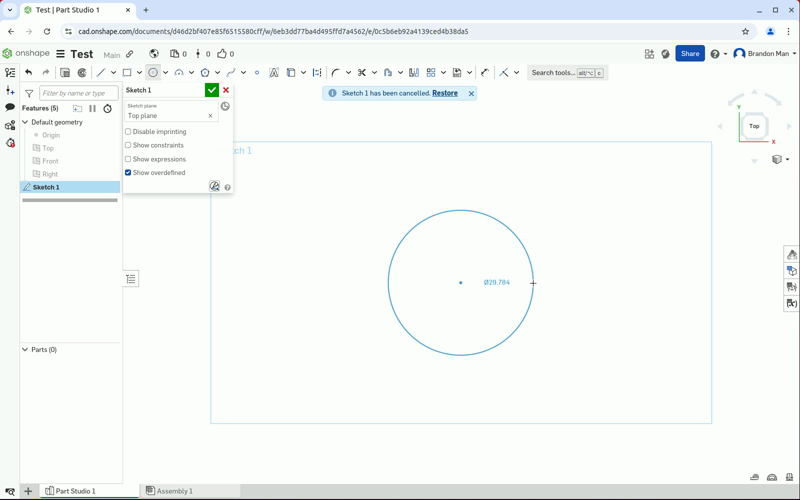
click(533, 282)
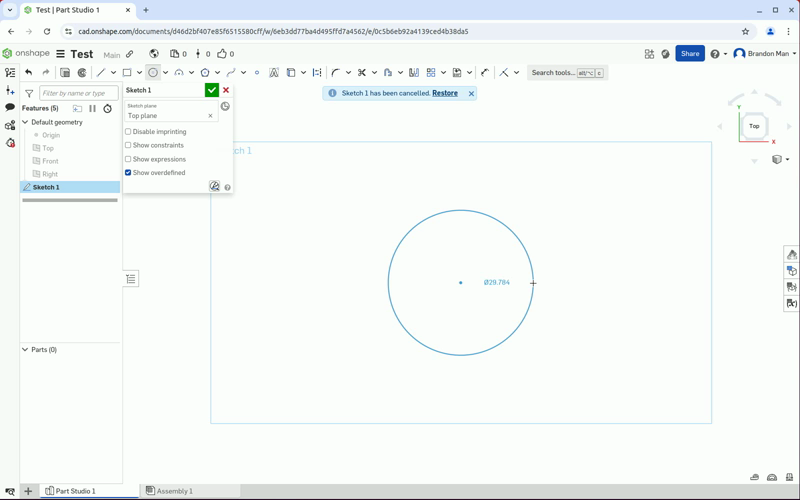
key(esc)
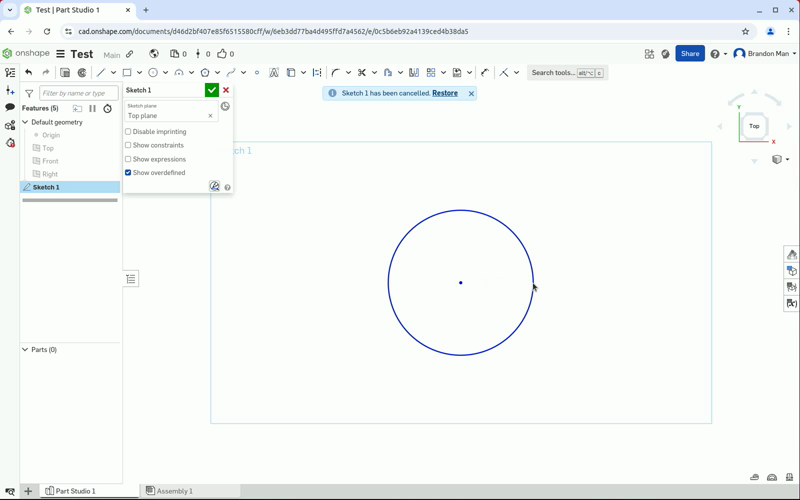
mouse_move(428, 246)
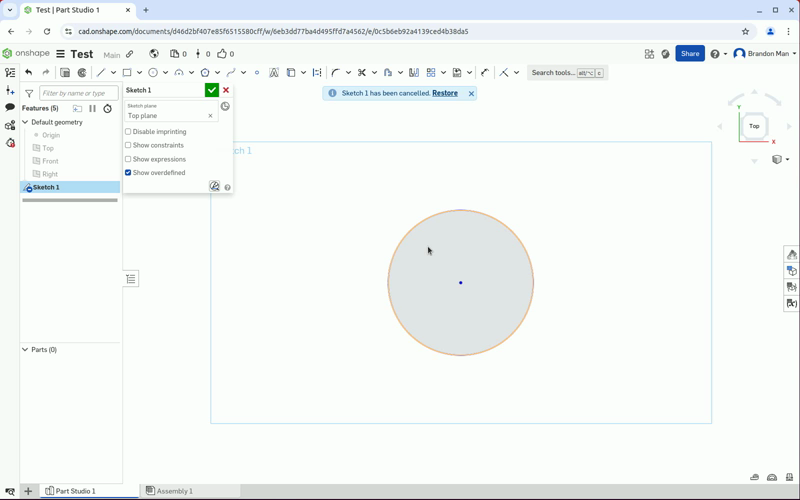
click(428, 246)
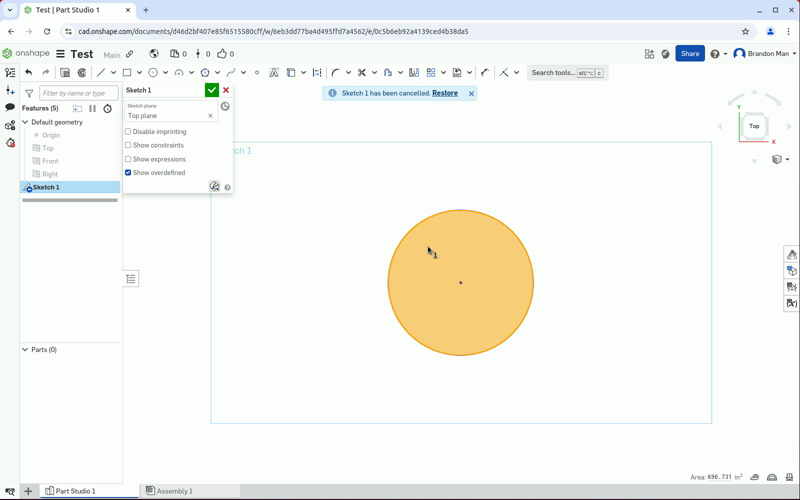
mouse_move(73, 352)
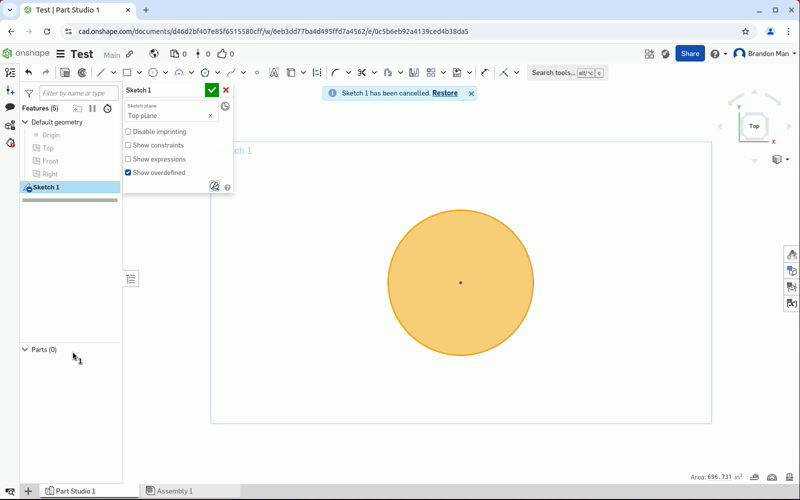
key(shift+y)
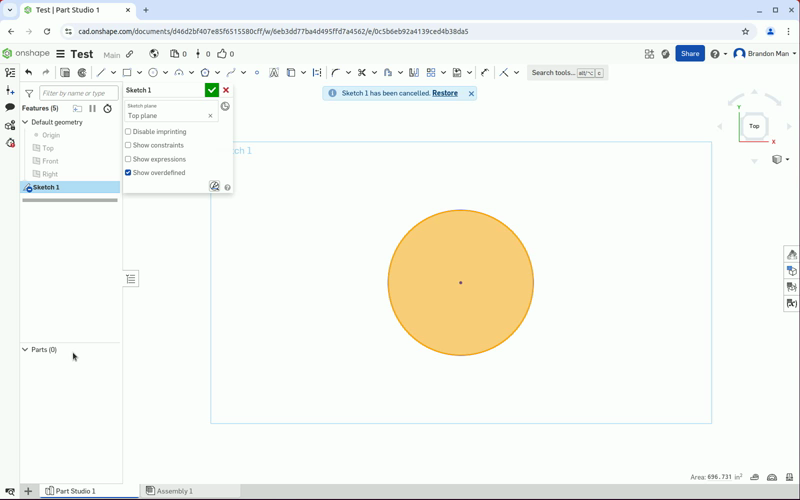
key(shift+e)
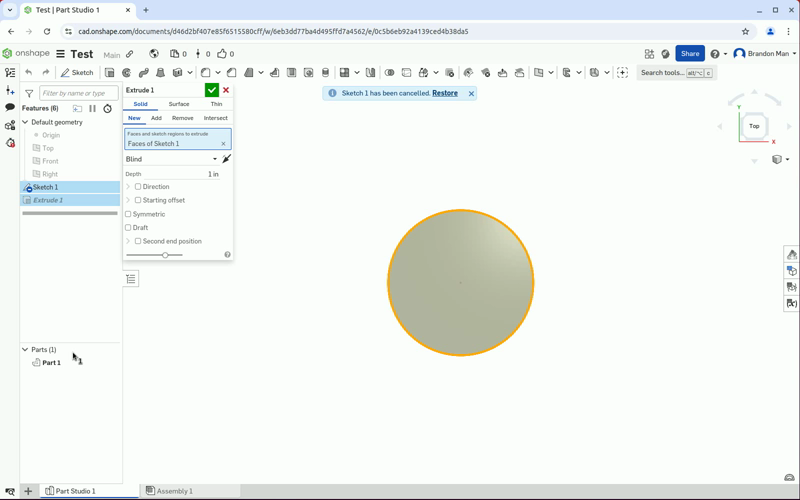
mouse_move(143, 106)
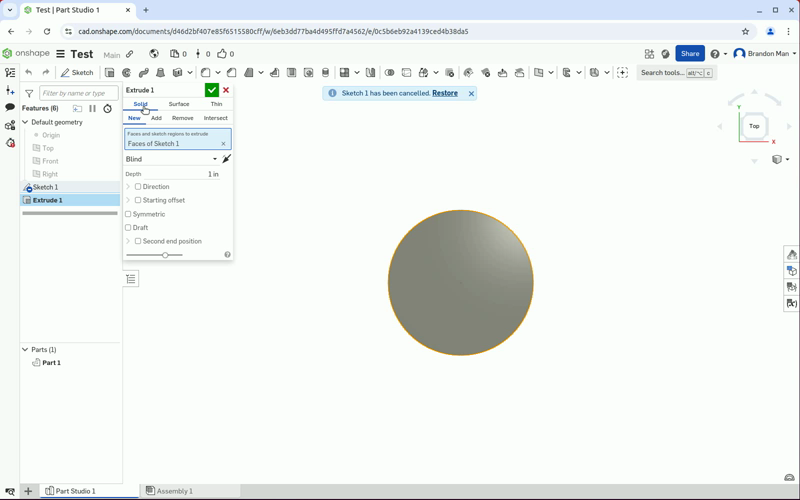
click(143, 106)
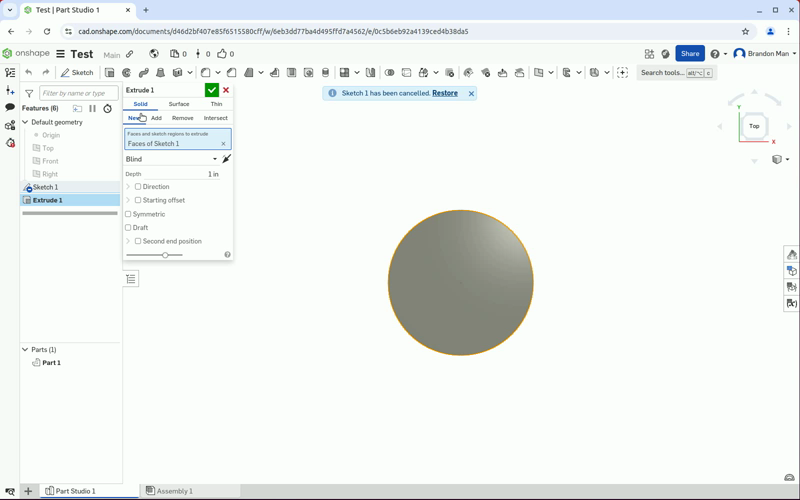
mouse_move(137, 120)
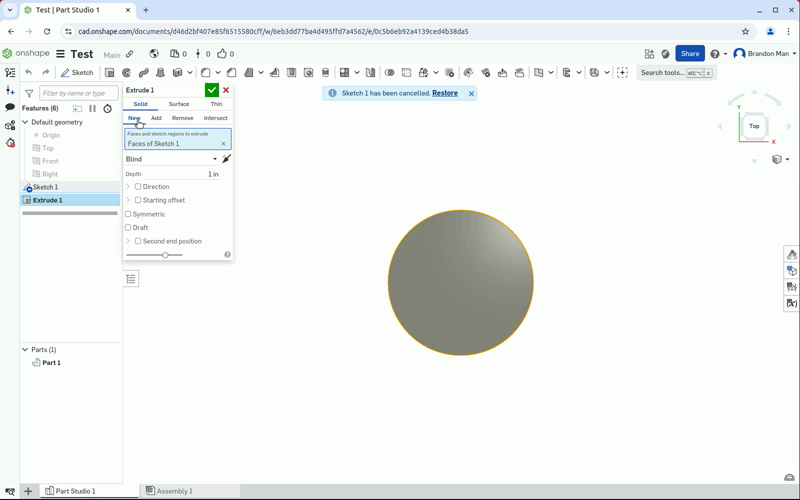
click(137, 120)
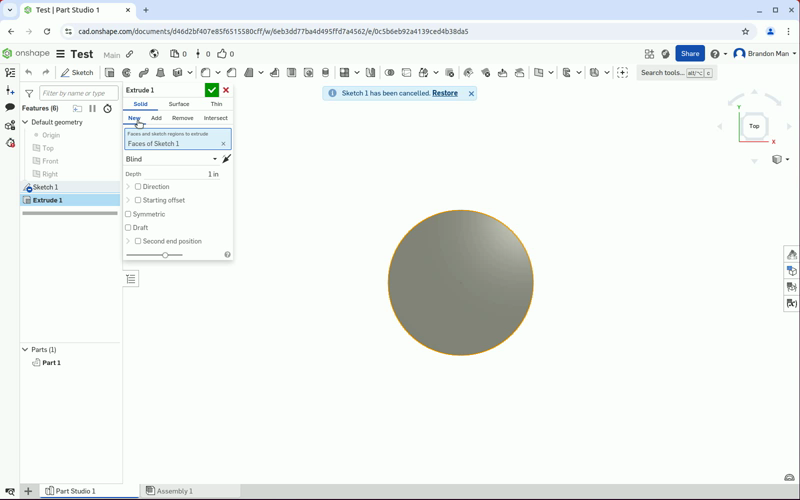
key(tab, 4)
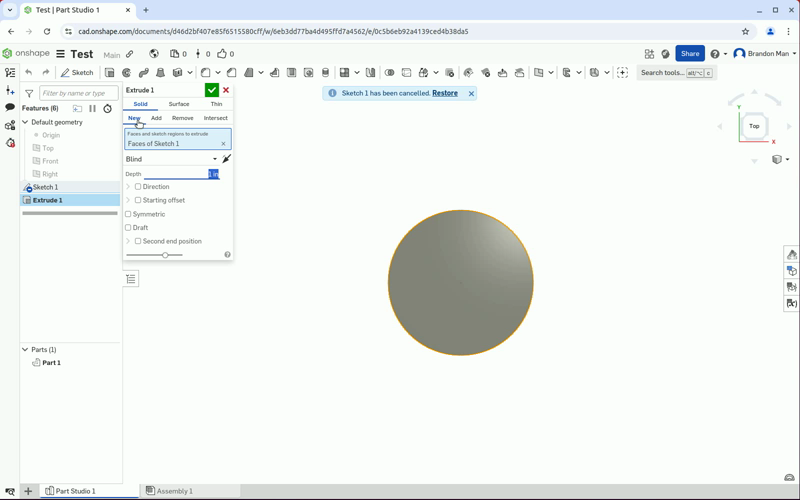
text(8.184)
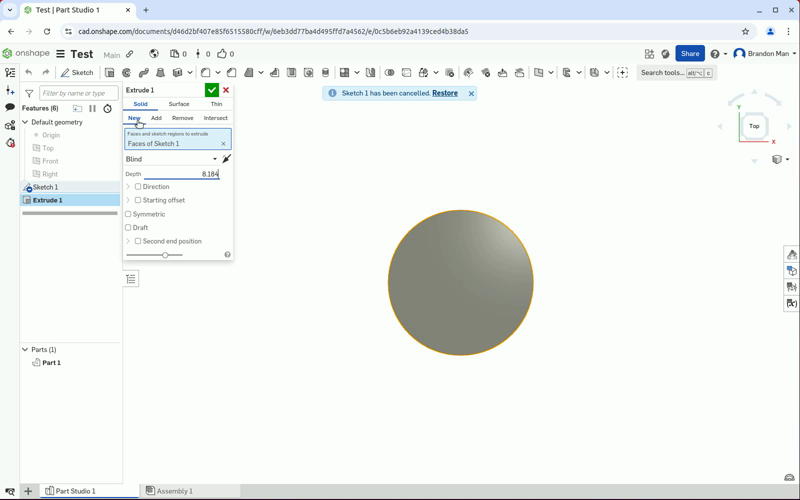
key(enter)
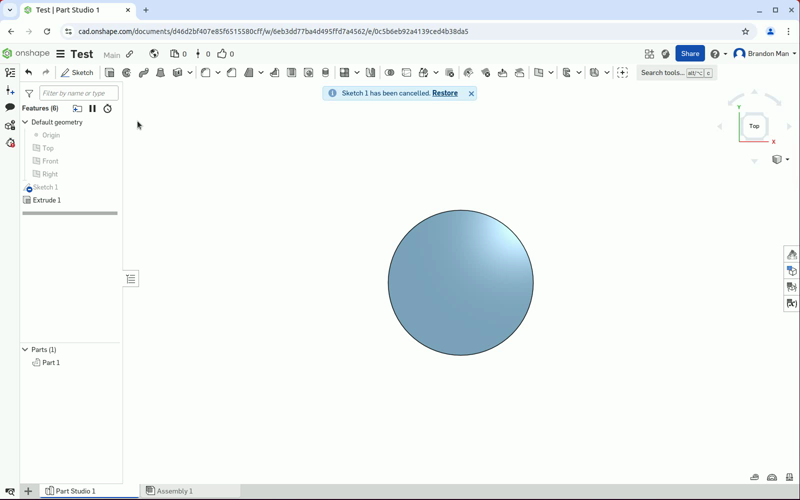
key(shift+h)
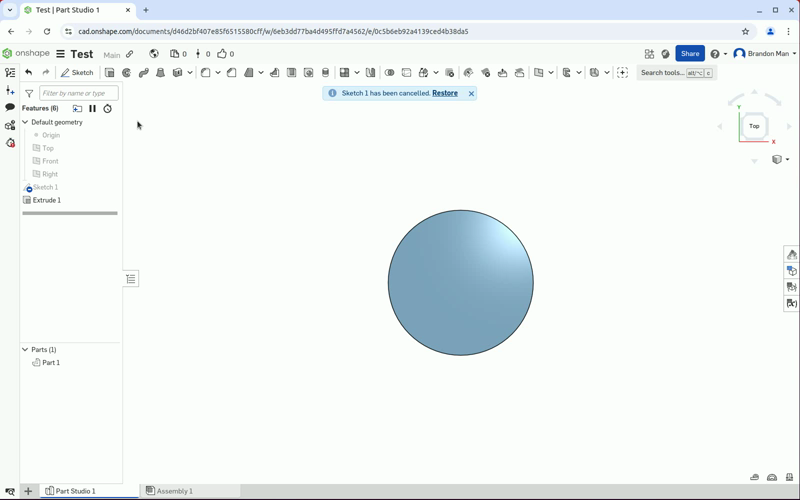
key(shift+h)
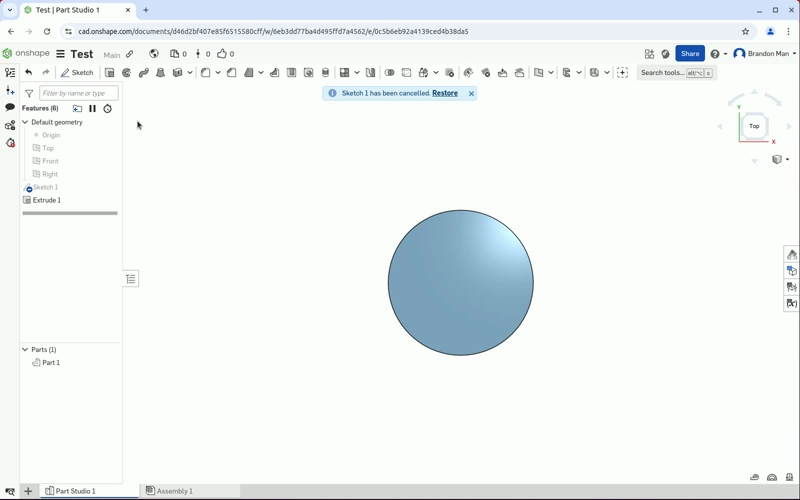
mouse_move(73, 189)
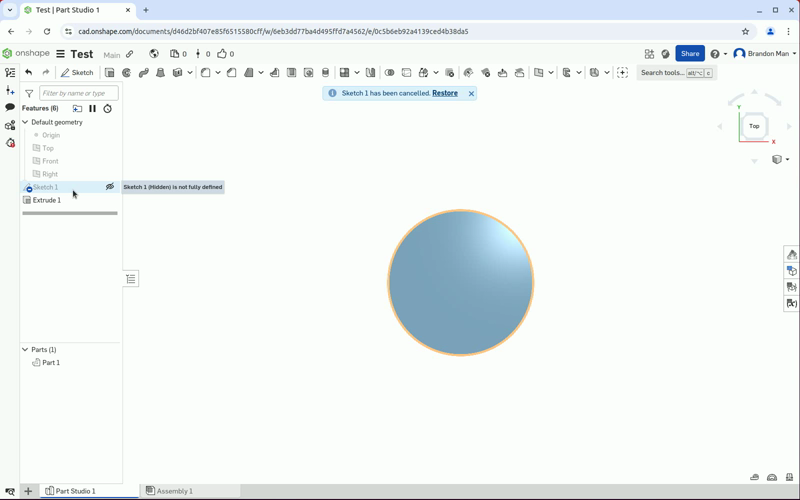
click(73, 189)
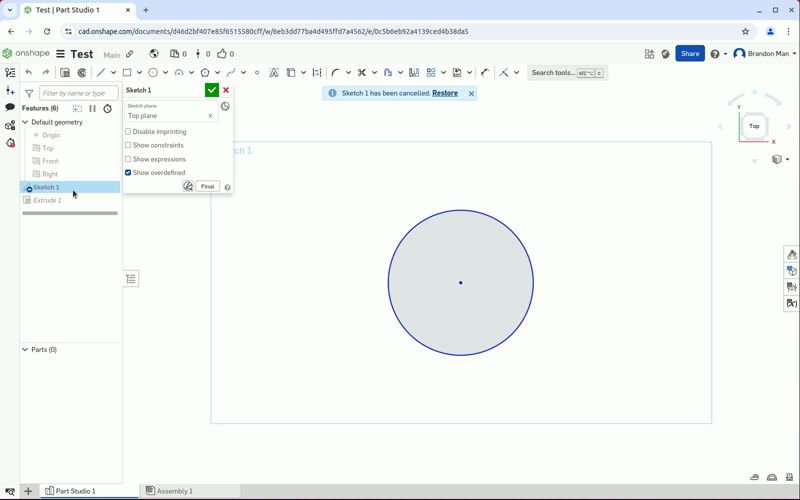
mouse_move(229, 92)
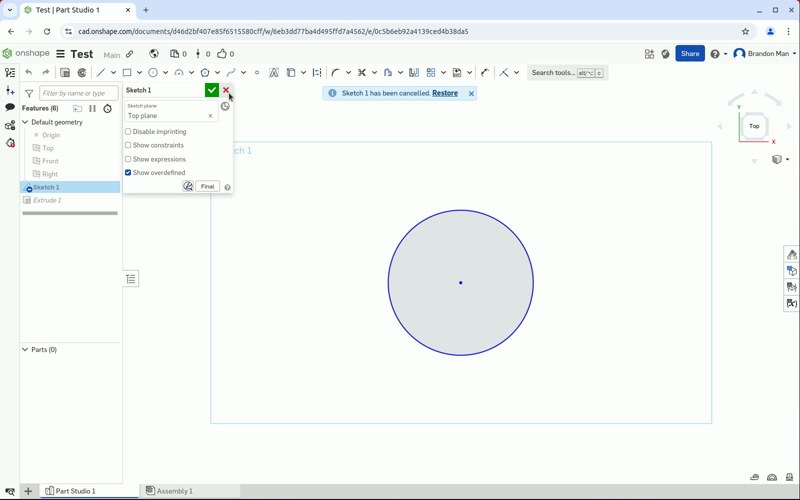
click(229, 92)
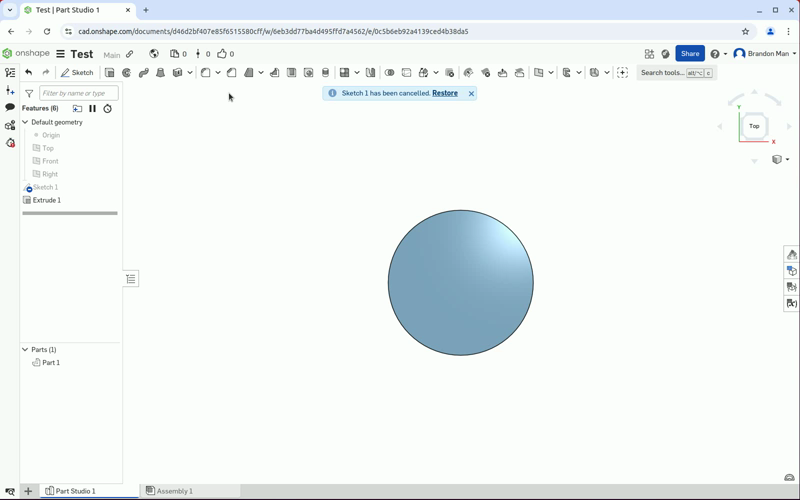
mouse_move(541, 75)
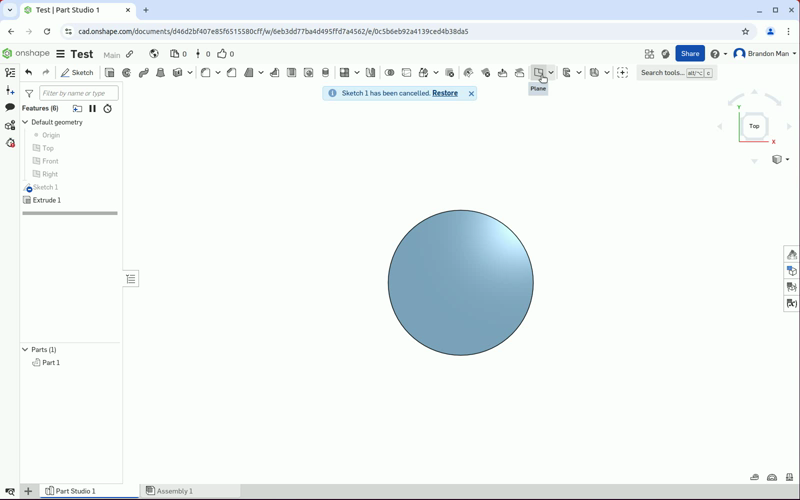
click(541, 75)
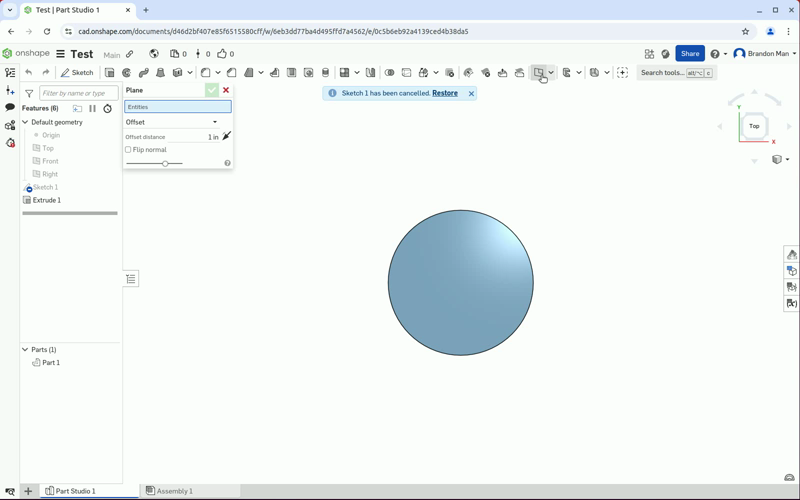
mouse_move(73, 150)
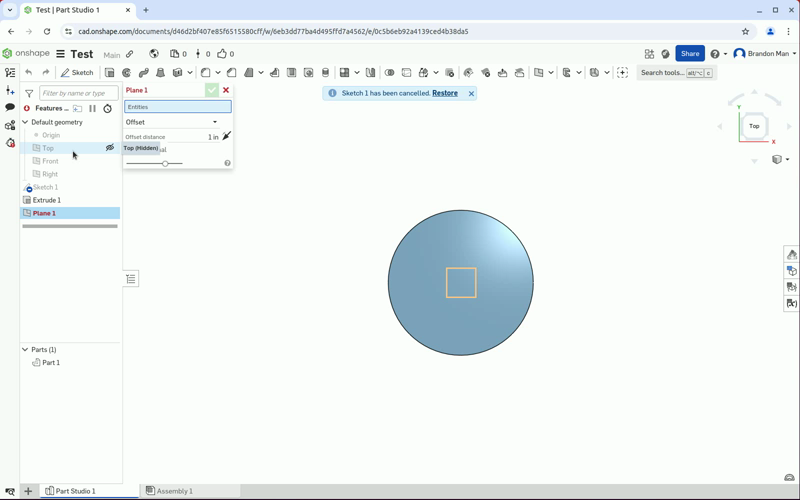
click(73, 150)
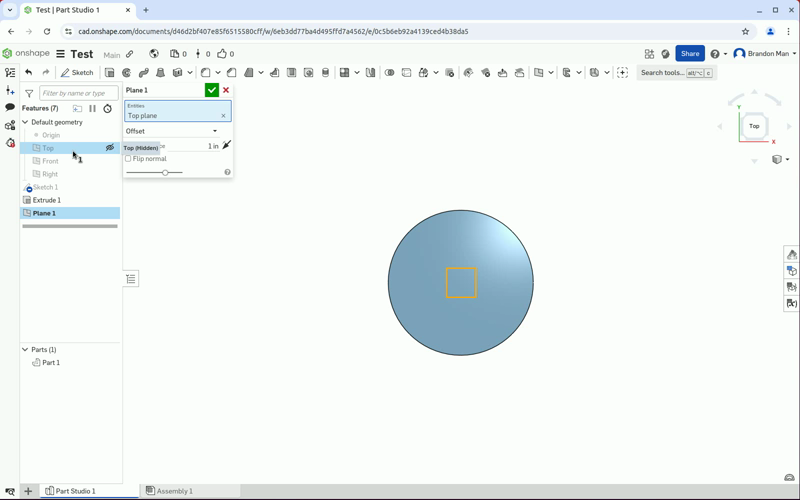
key(tab, 2)
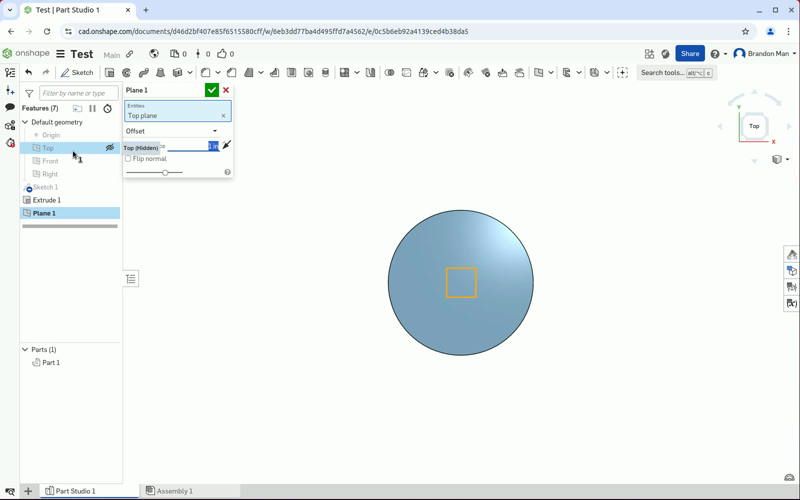
text(8.196)
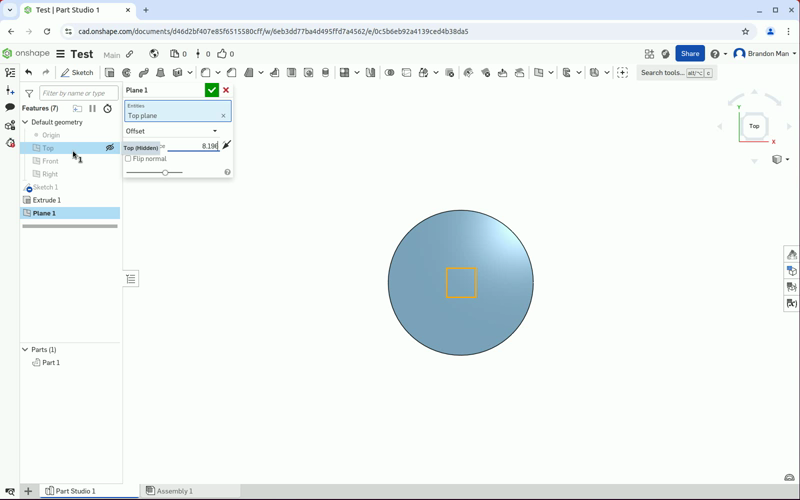
key(enter, 2)
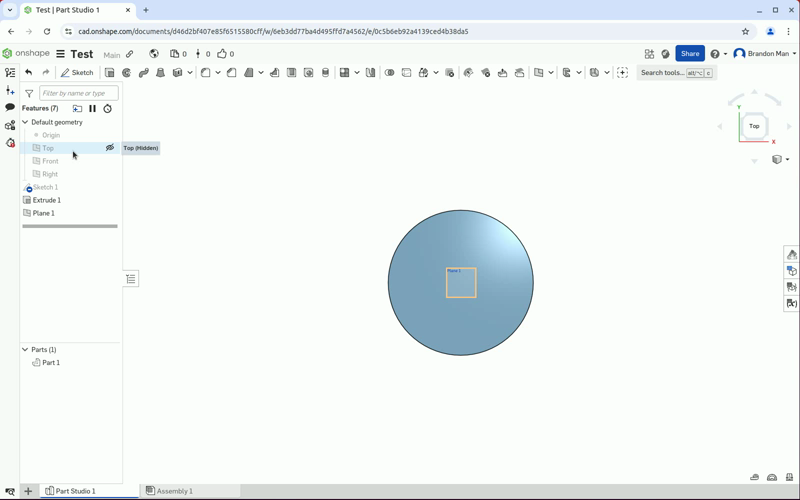
key(shift+s)
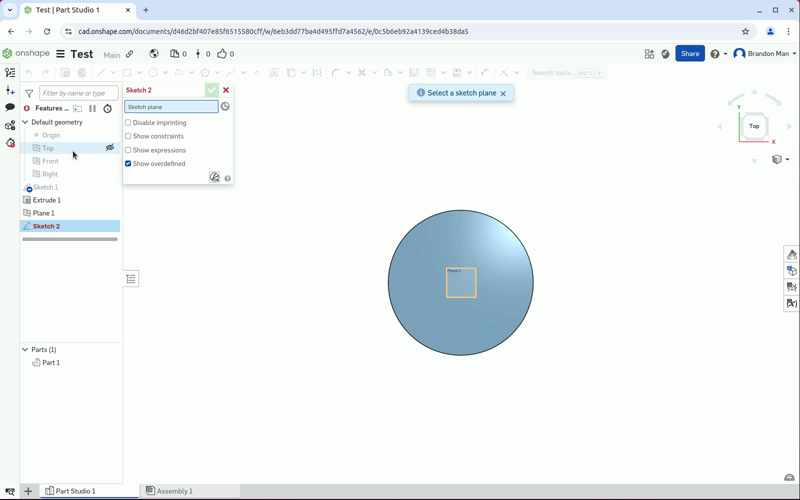
mouse_move(73, 215)
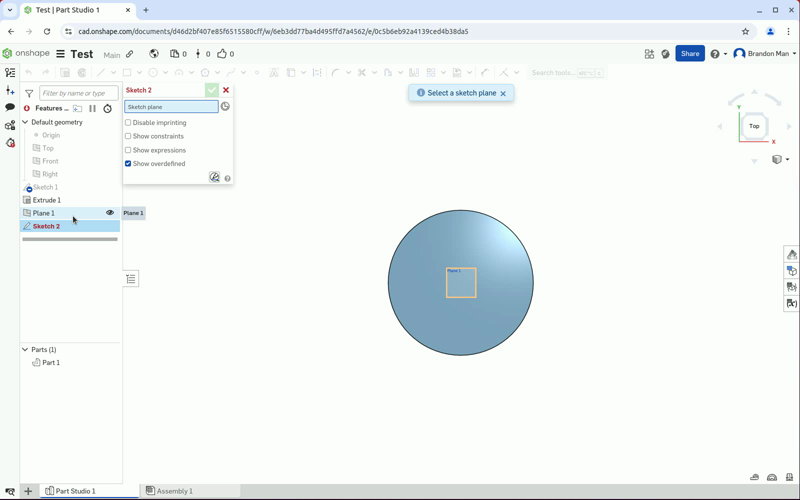
click(73, 215)
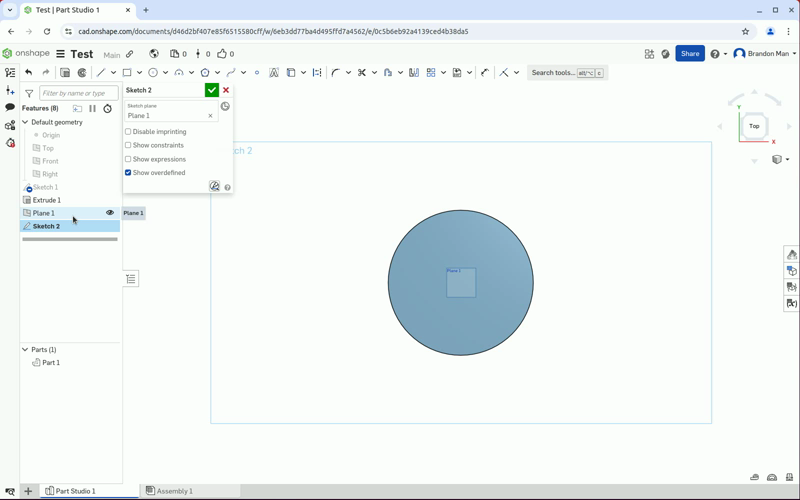
mouse_move(73, 352)
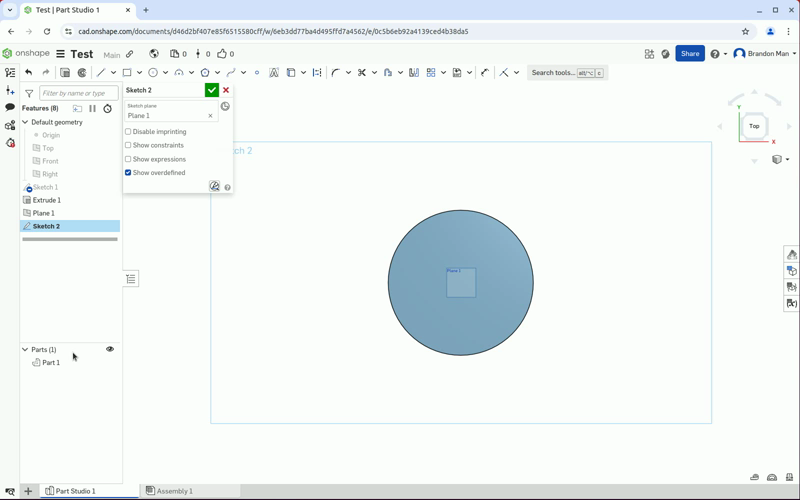
key(y)
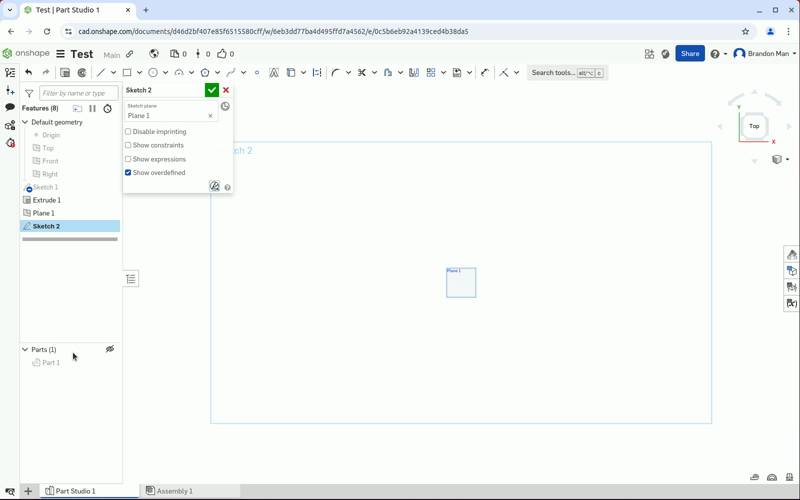
key(c)
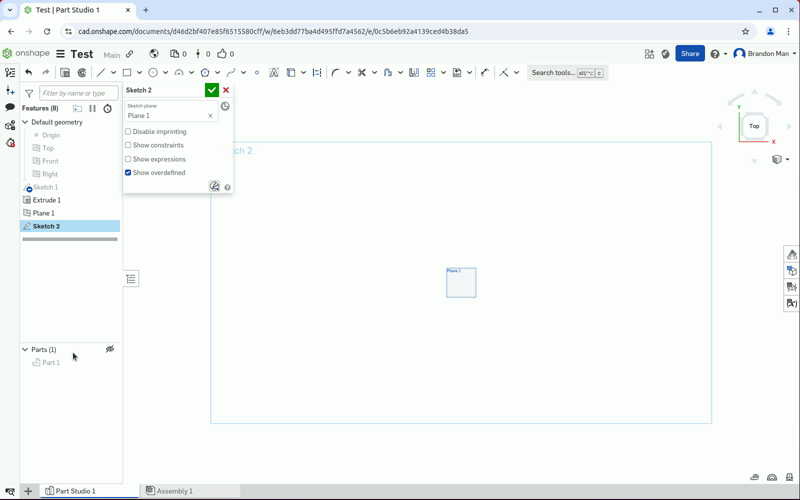
key_down(shift)
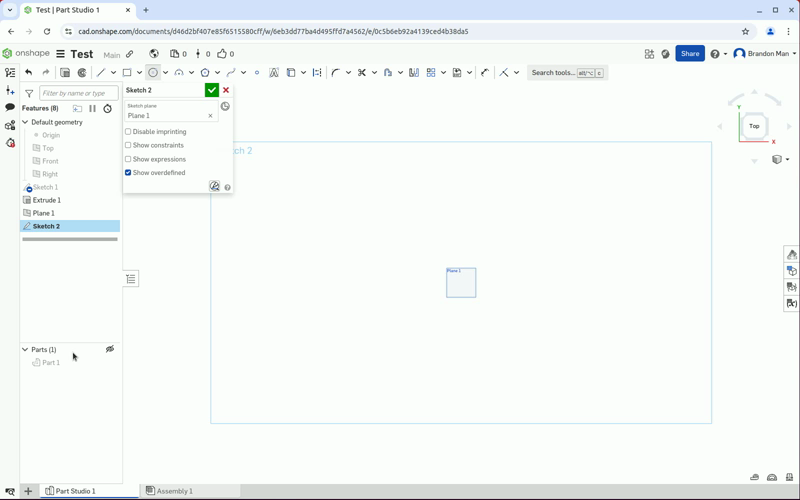
mouse_move(460, 282)
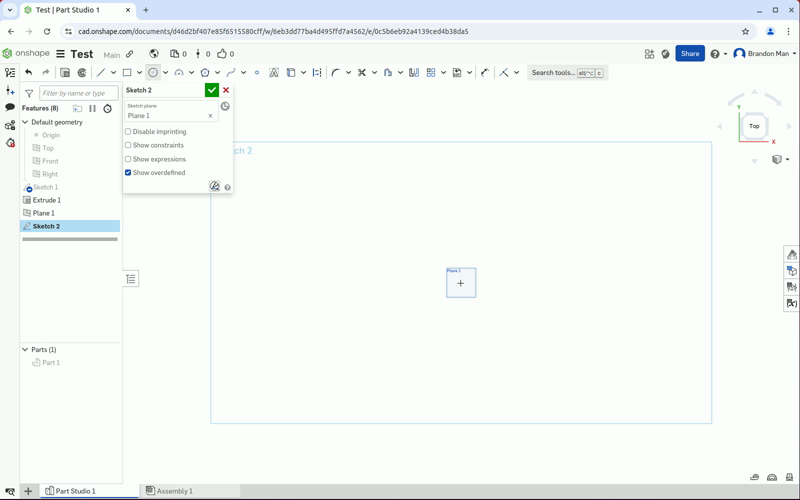
click(460, 282)
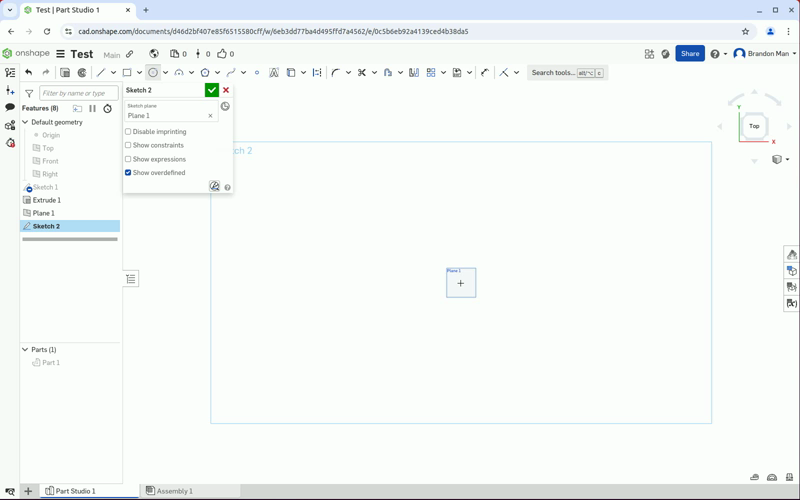
key_up(shift)
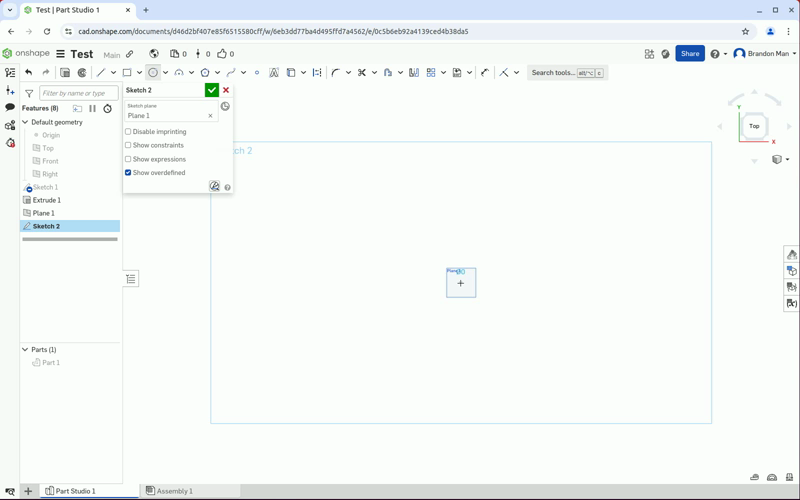
mouse_move(511, 282)
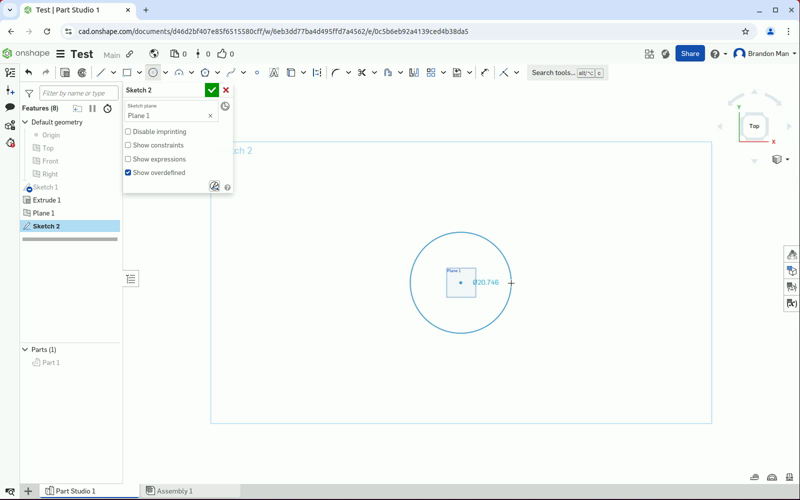
click(511, 282)
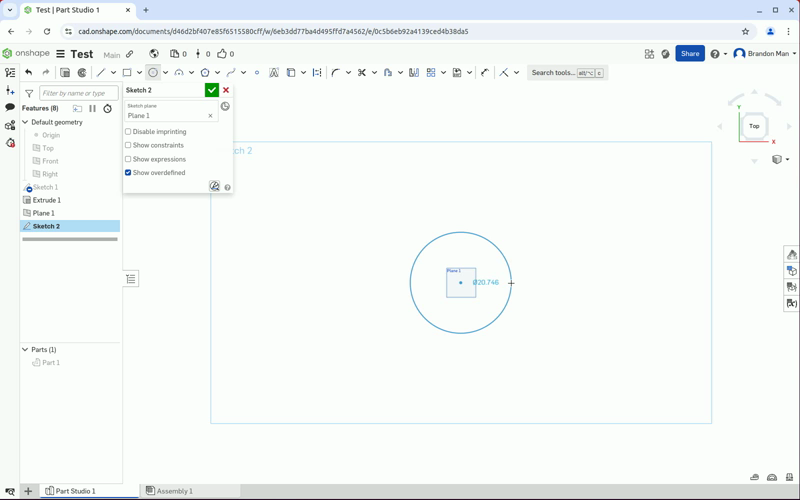
key(esc)
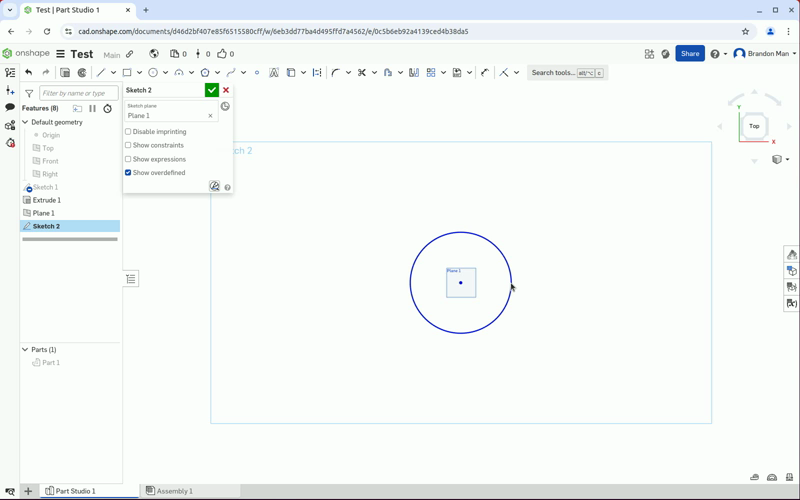
mouse_move(452, 298)
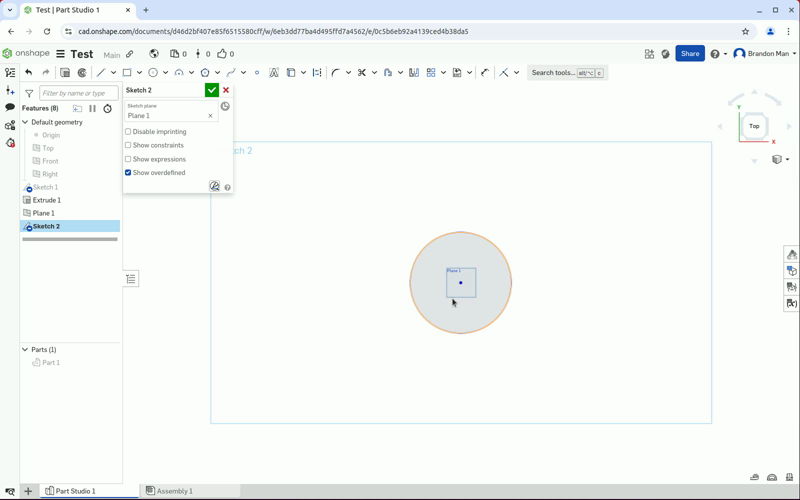
click(452, 298)
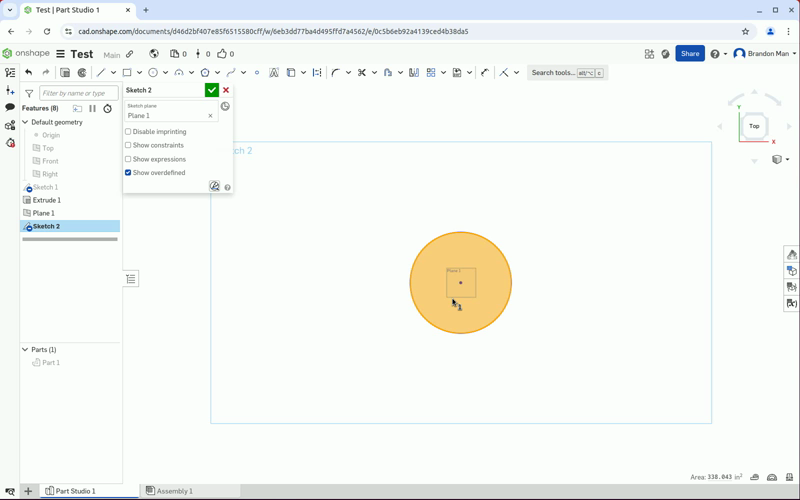
mouse_move(73, 352)
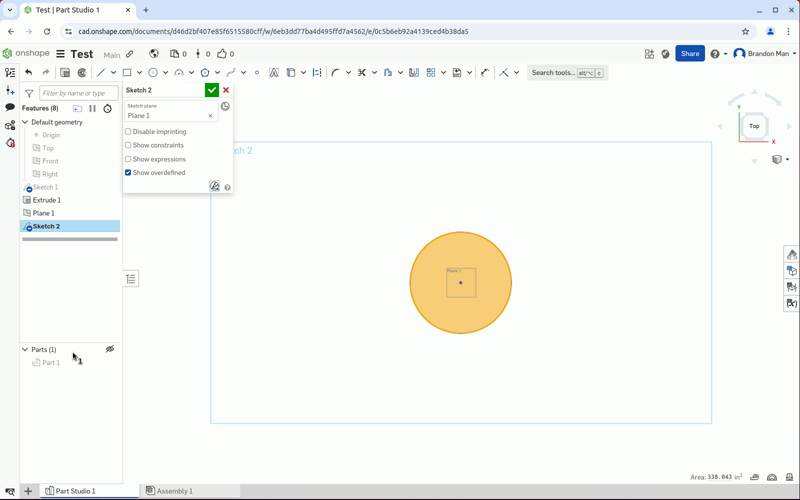
key(shift+y)
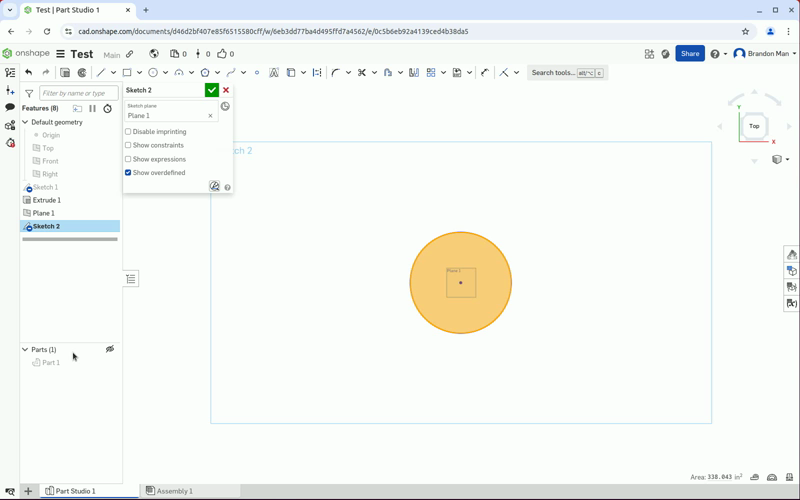
key(shift+e)
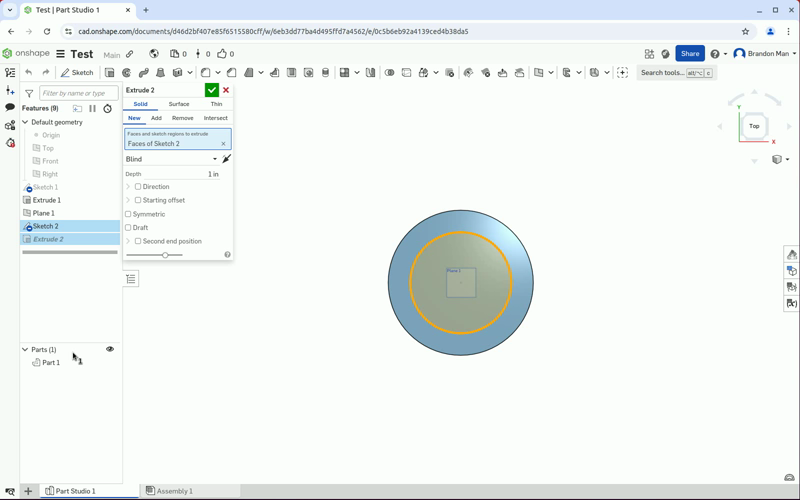
mouse_move(143, 106)
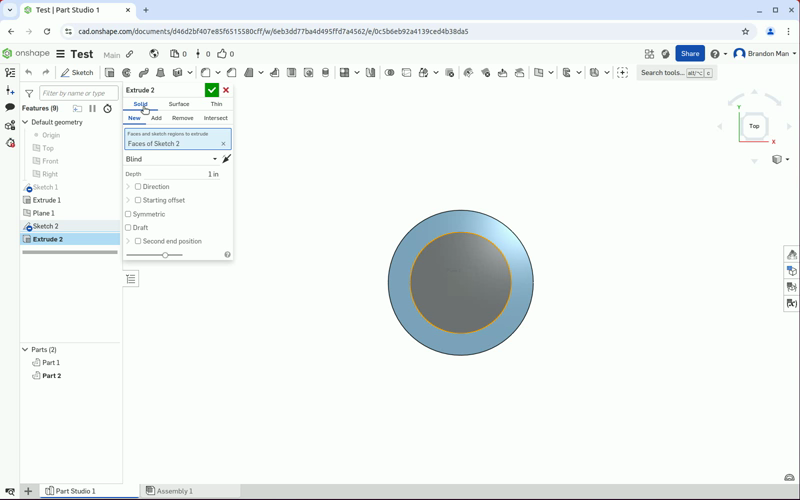
click(143, 106)
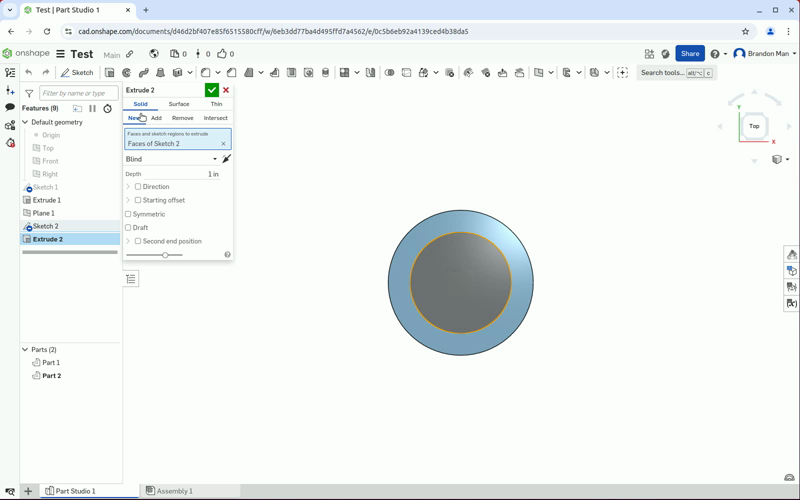
mouse_move(137, 120)
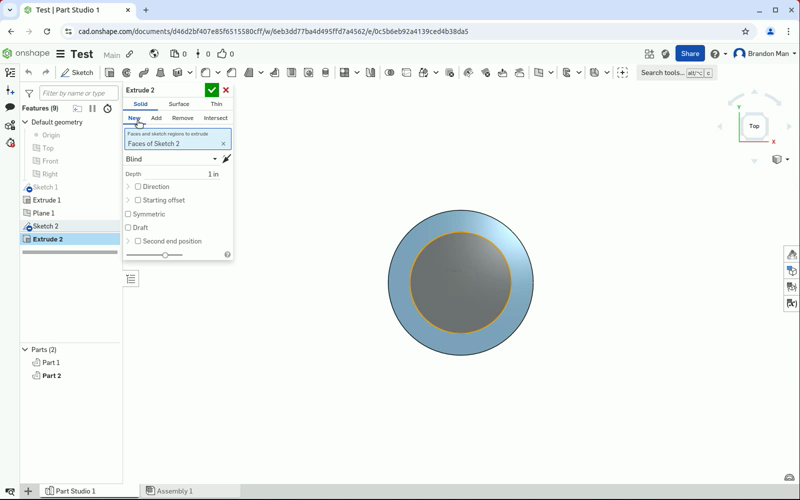
click(137, 120)
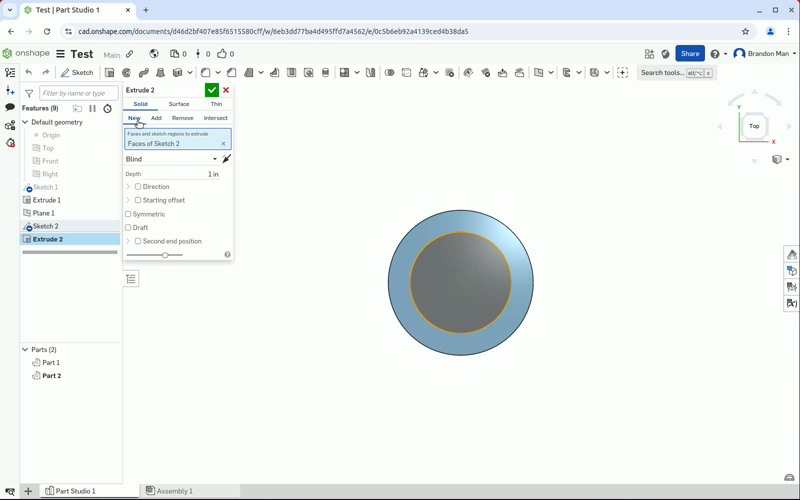
key(tab, 4)
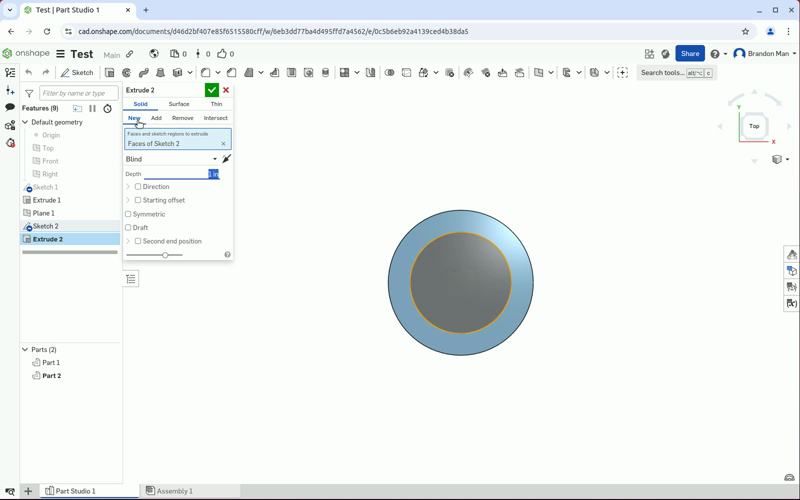
text(11.554)
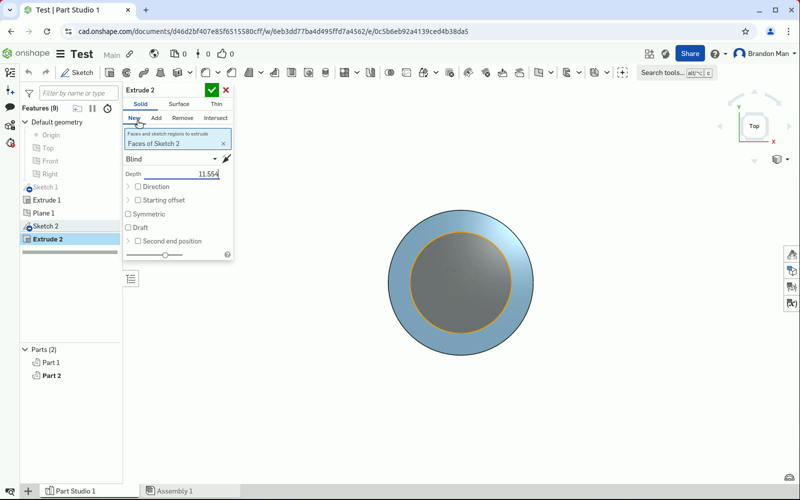
key(enter)
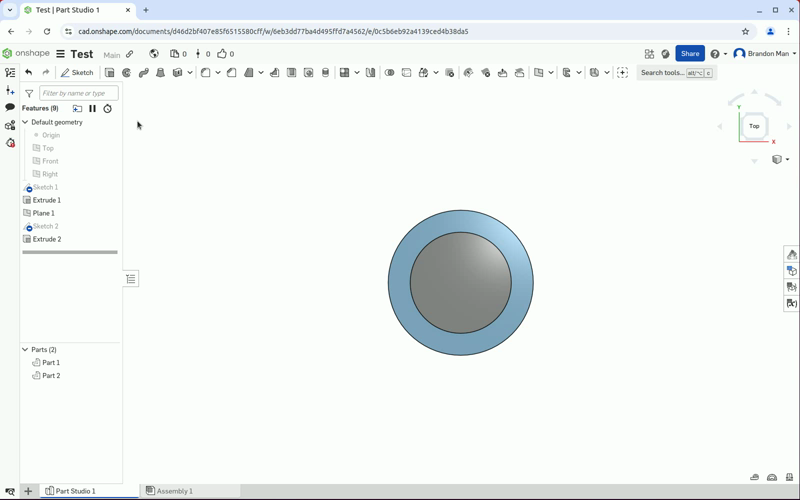
key(shift+h)
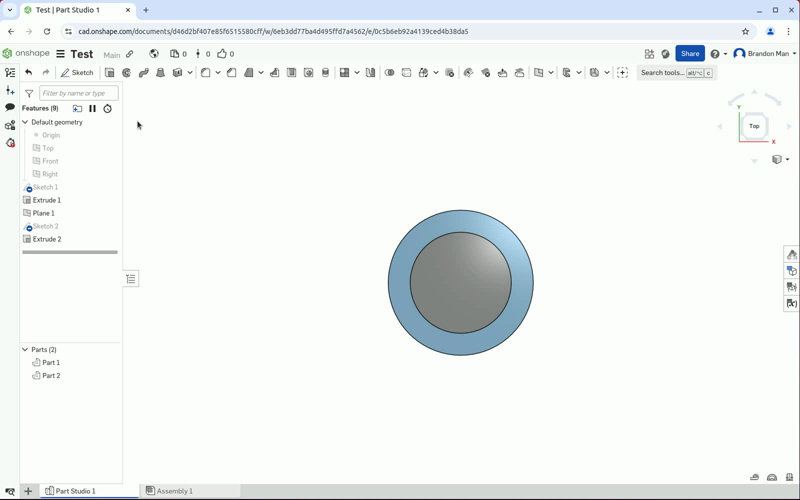
key(shift+h)
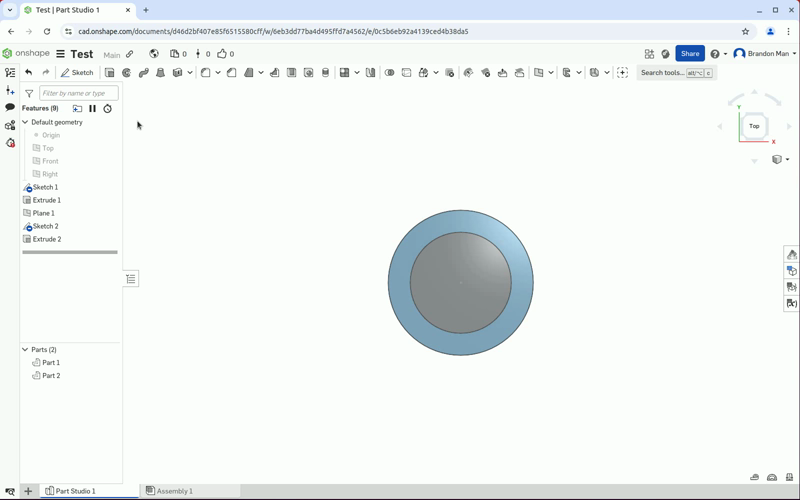
key(shift+7)
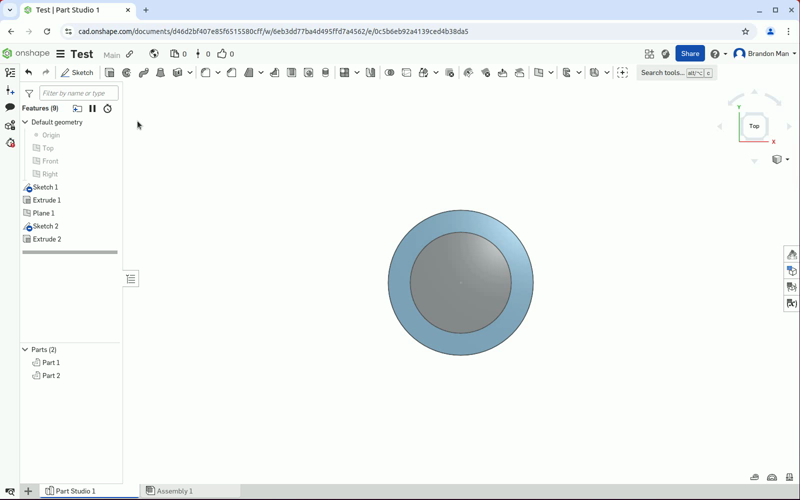
key(up, 3)
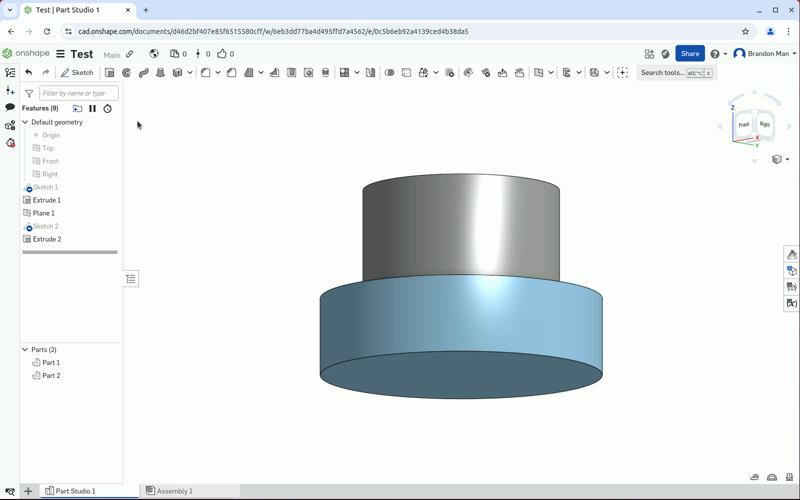
key(left, 3)
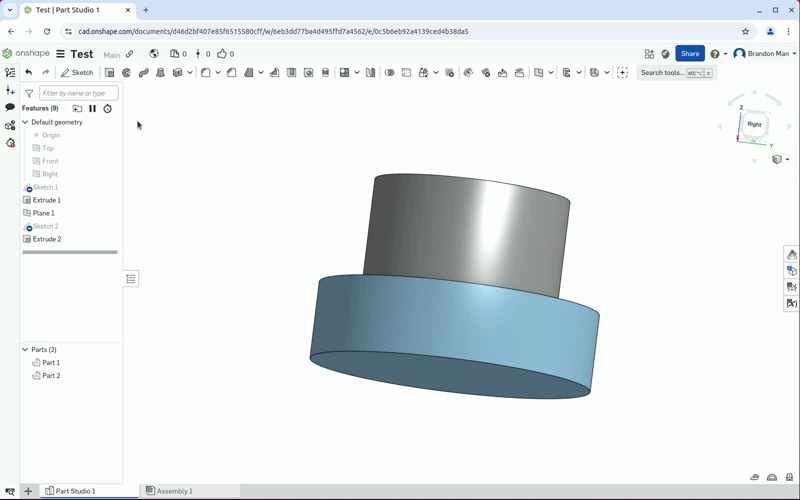
key(right, 3)
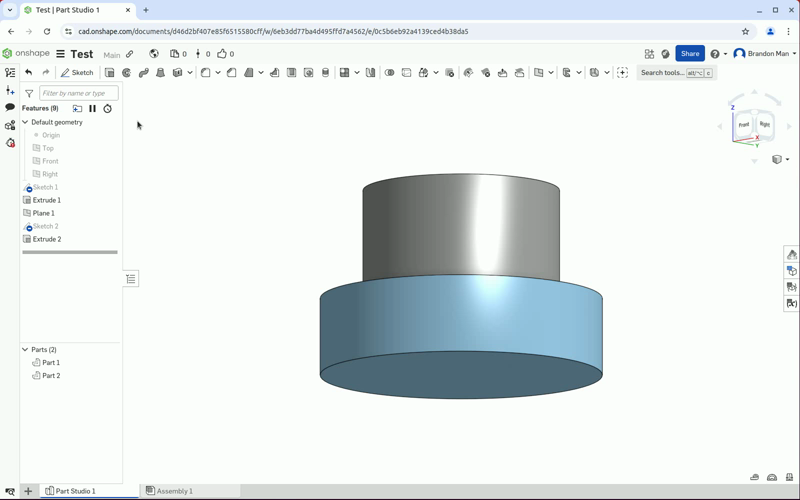
key(down, 3)
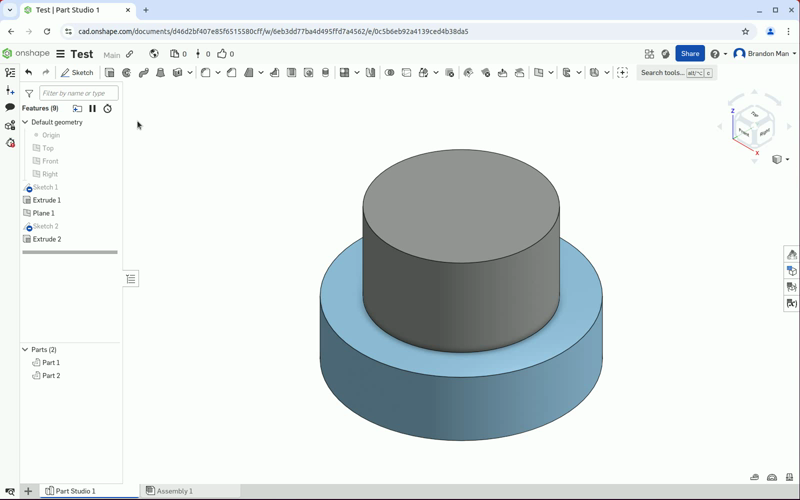
mouse_move(73, 189)
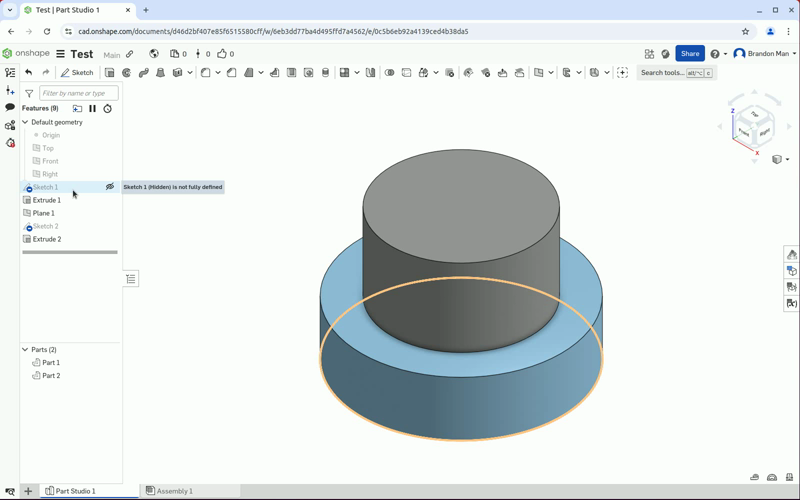
click(73, 189)